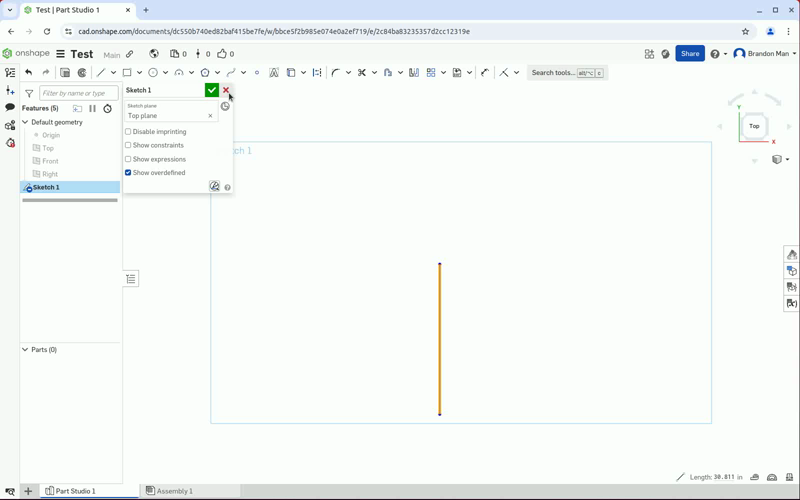
key(shift+h)
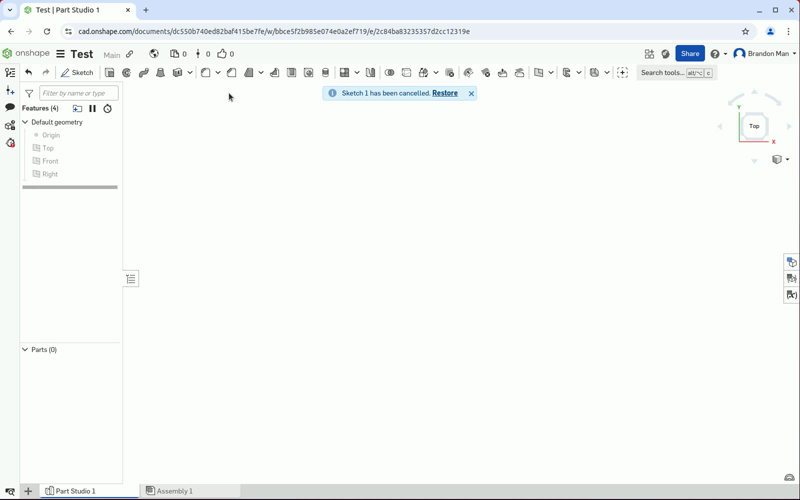
mouse_move(73, 352)
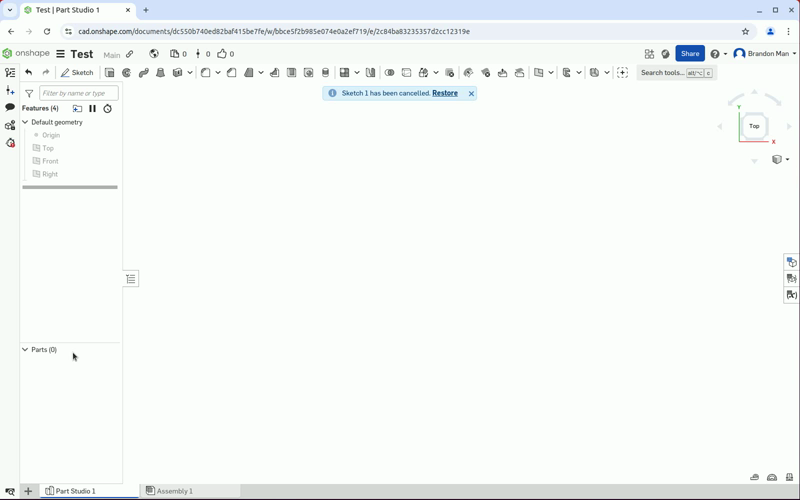
key(y)
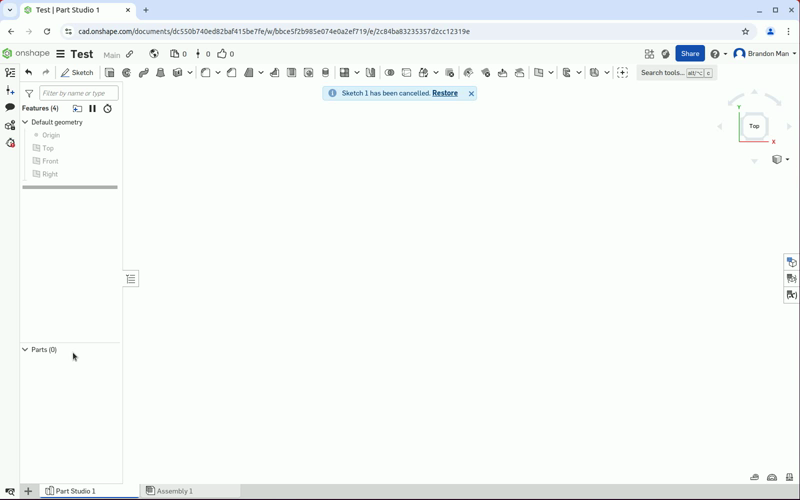
key(shift+p)
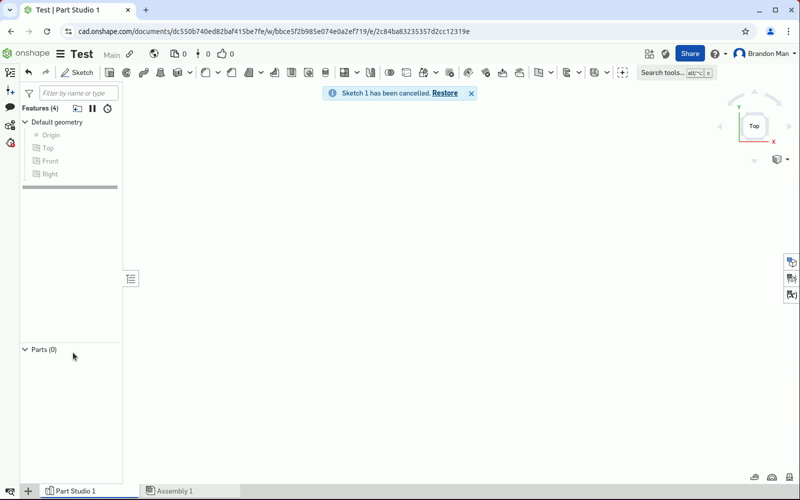
key(space)
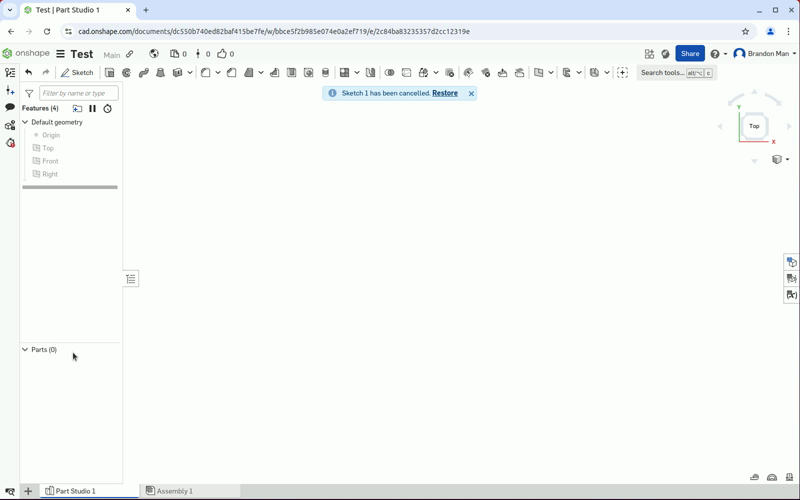
key_down(shift)
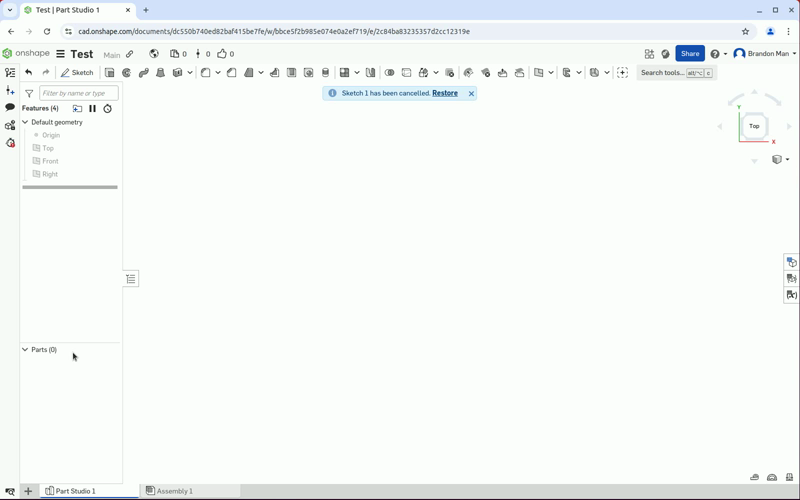
key(up)
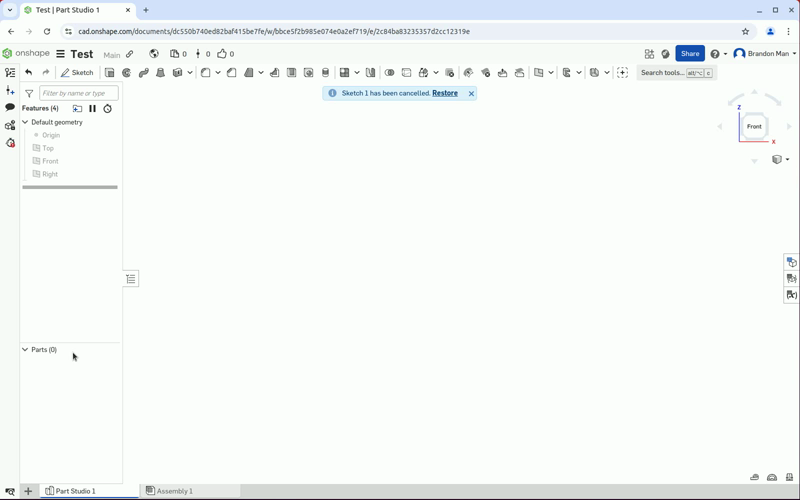
key_up(shift)
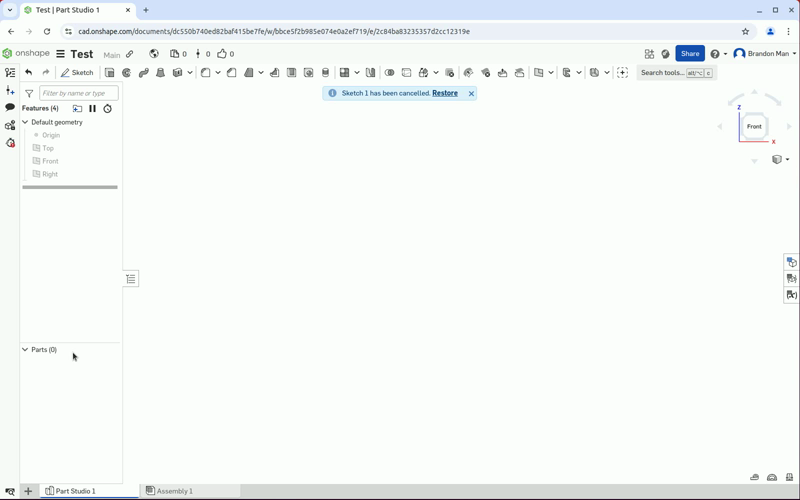
key(space)
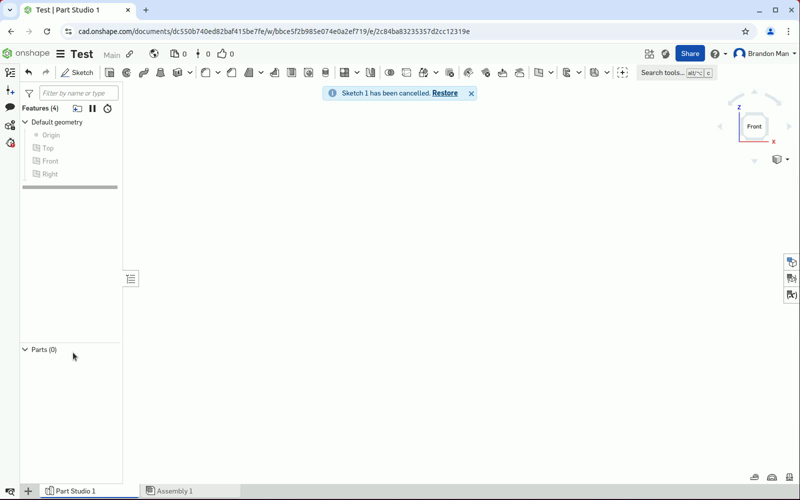
key_down(shift)
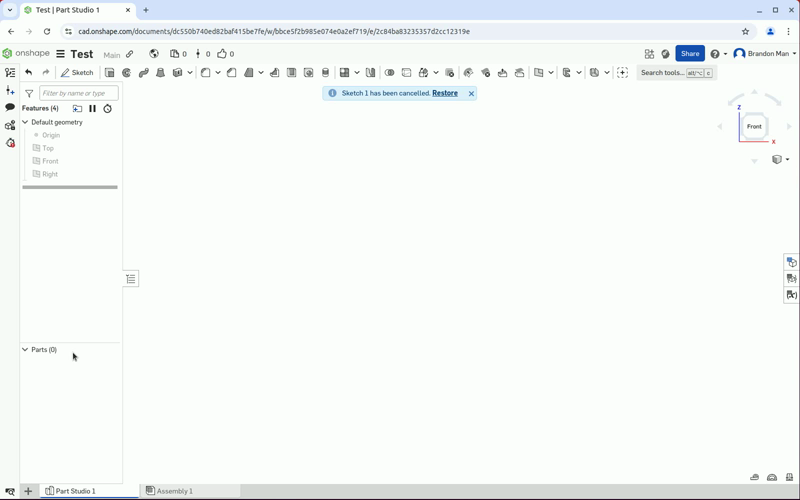
key(left)
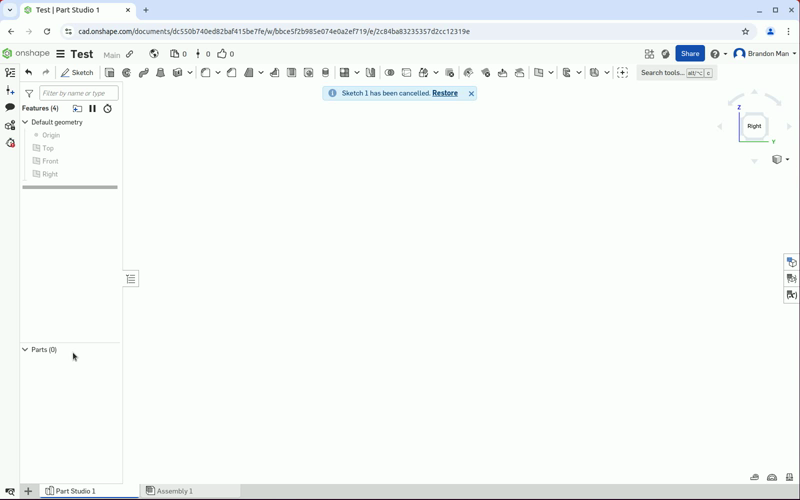
key_up(shift)
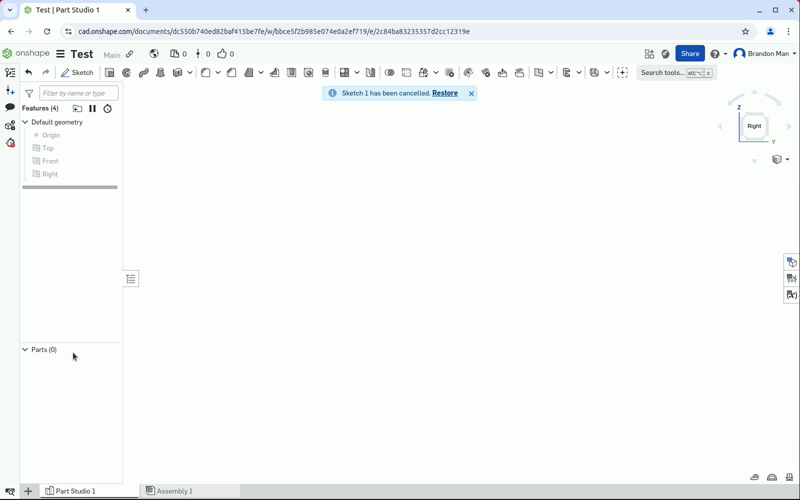
mouse_move(73, 352)
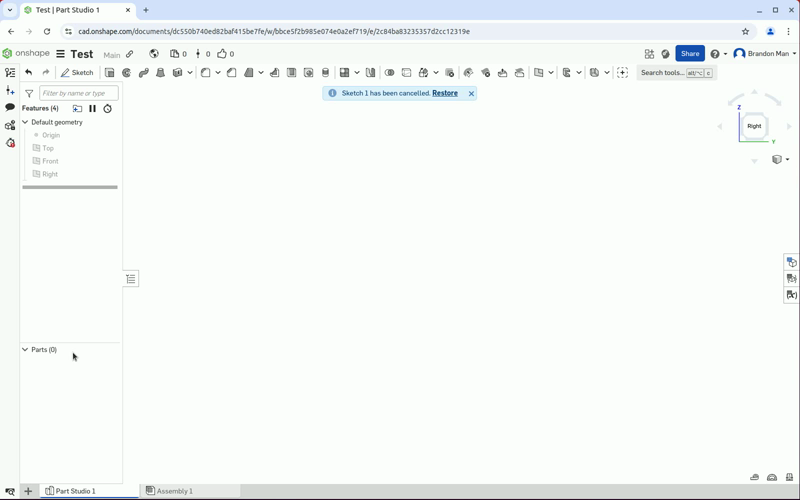
key(shift+y)
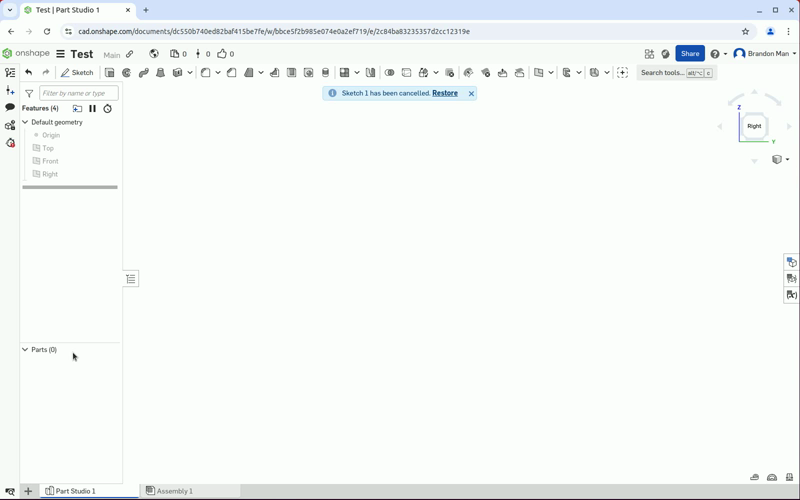
key(shift+s)
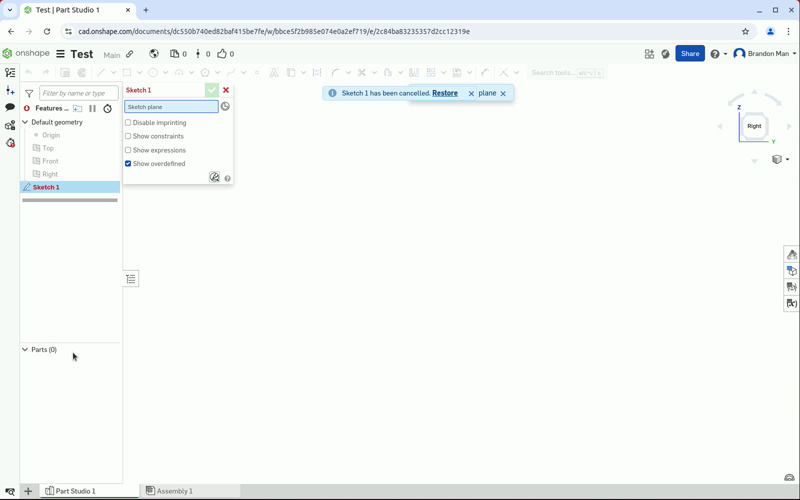
mouse_move(73, 176)
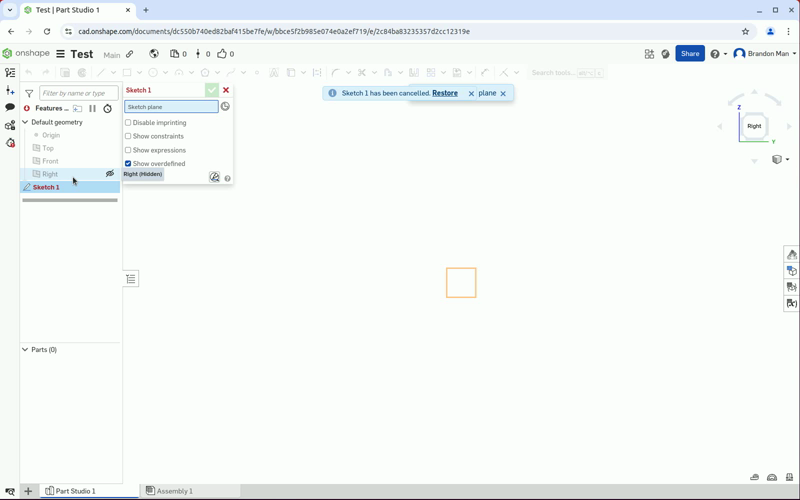
click(73, 176)
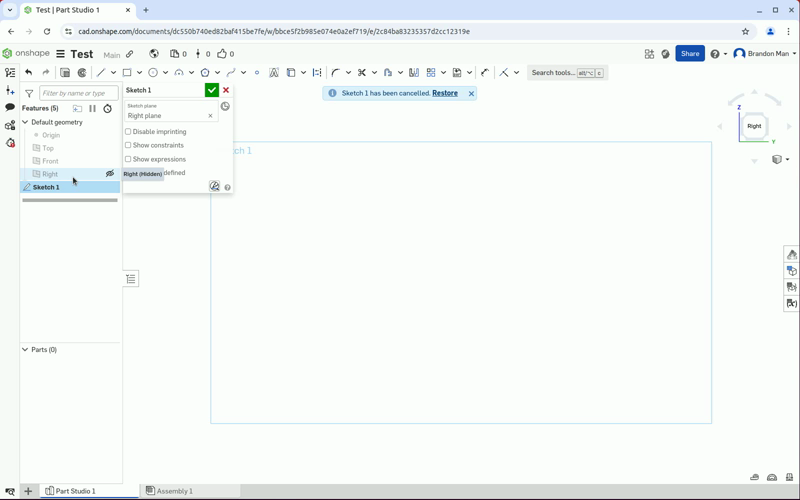
mouse_move(73, 352)
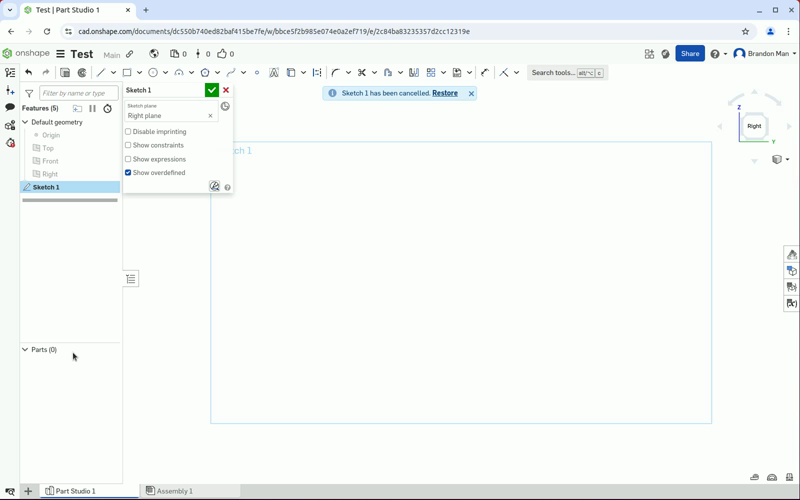
key(y)
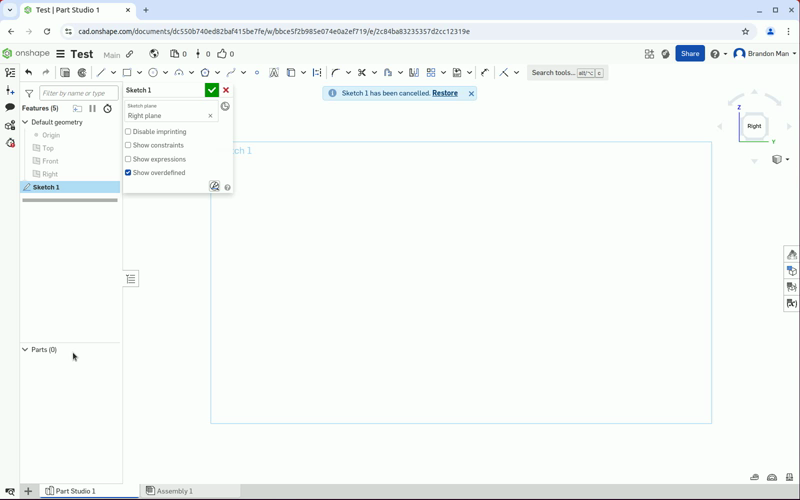
key(c)
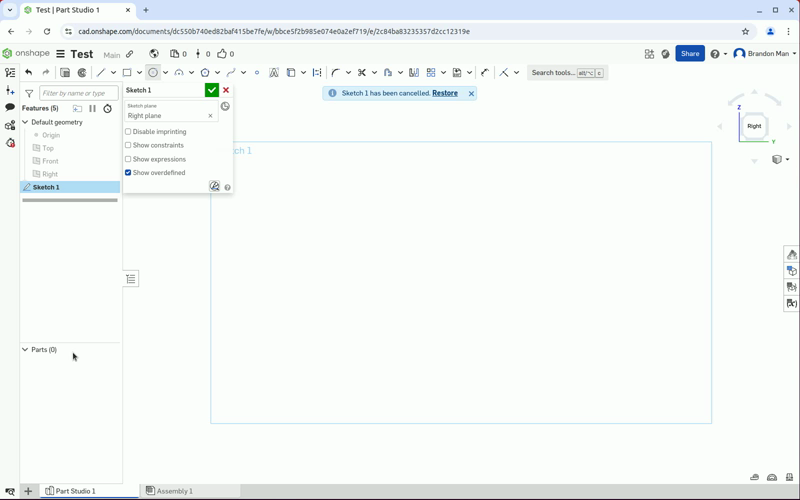
key_down(shift)
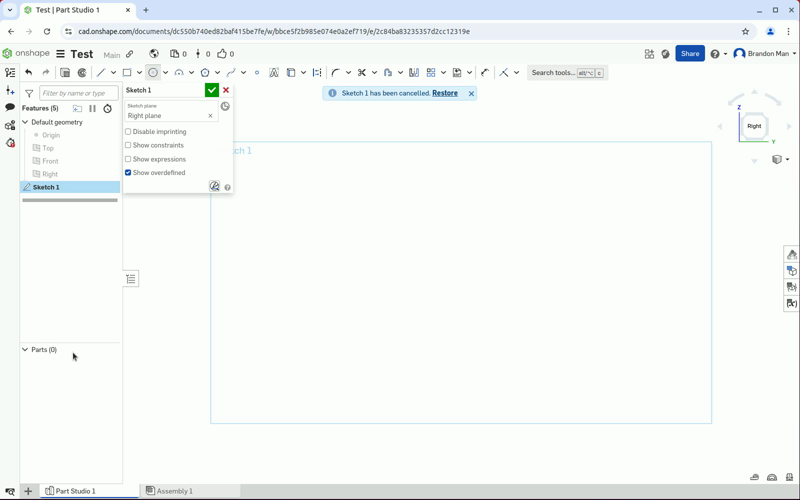
mouse_move(461, 282)
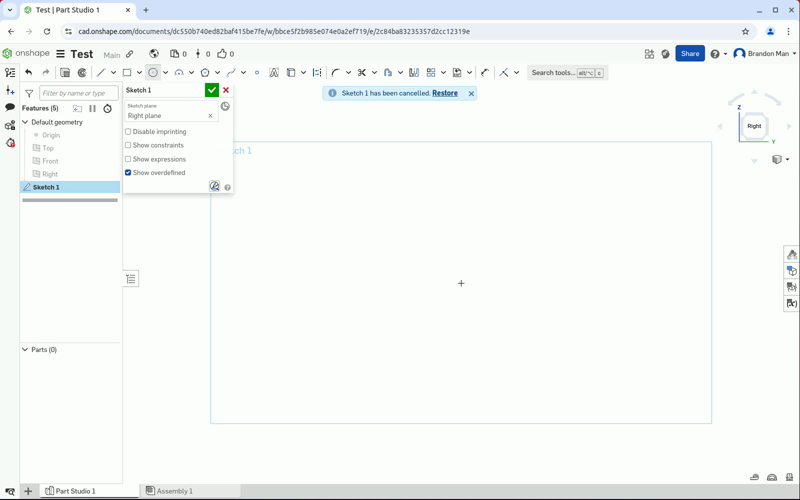
click(461, 282)
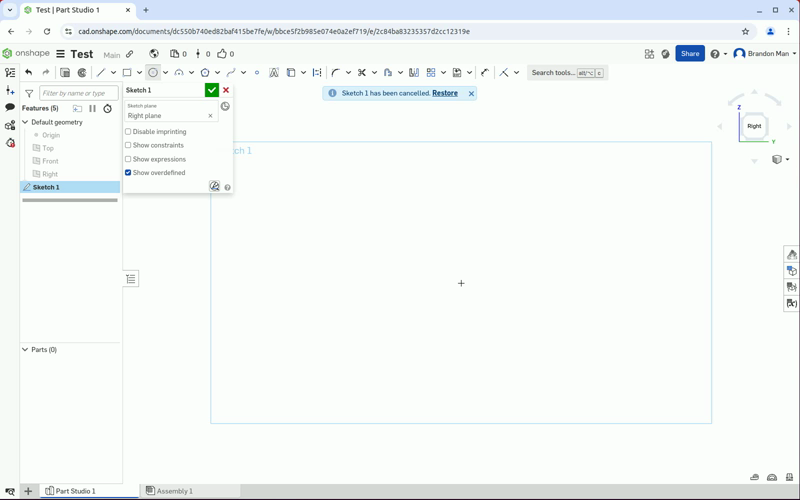
key_up(shift)
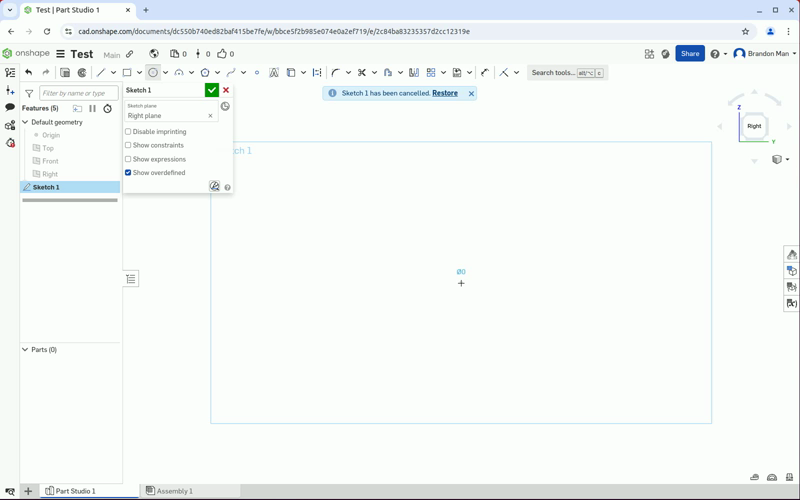
mouse_move(574, 282)
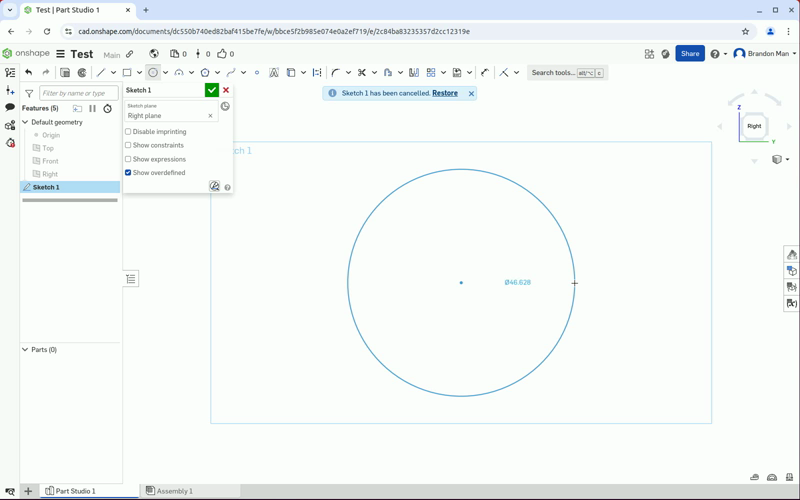
click(574, 282)
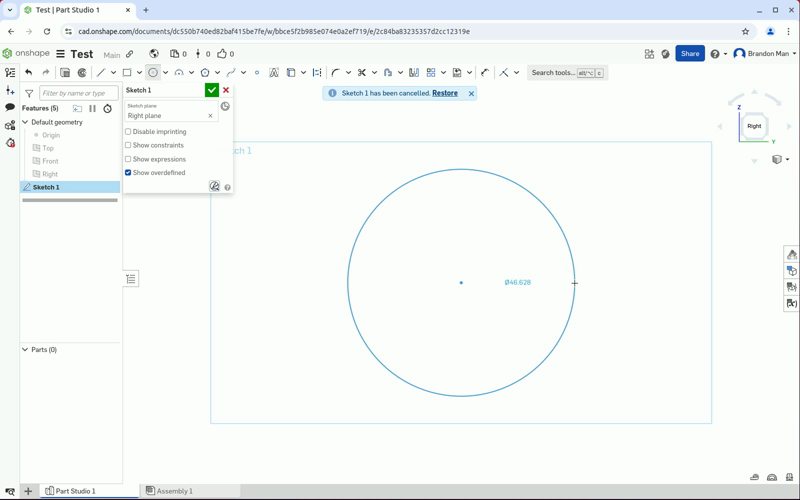
key(esc)
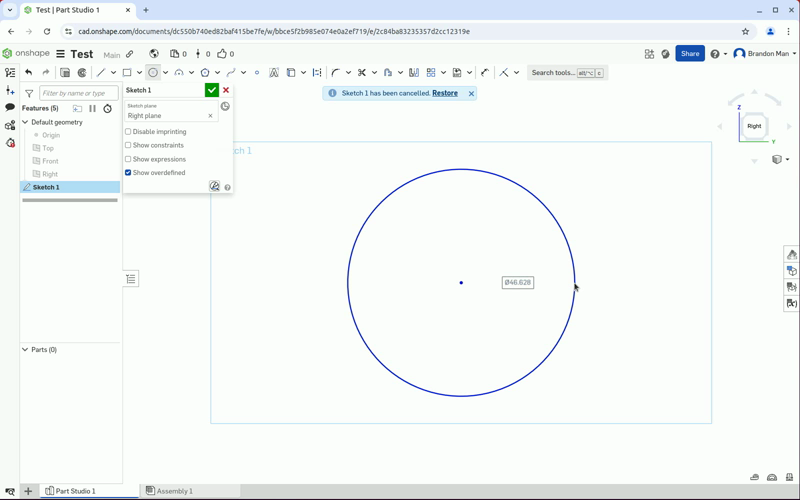
key(c)
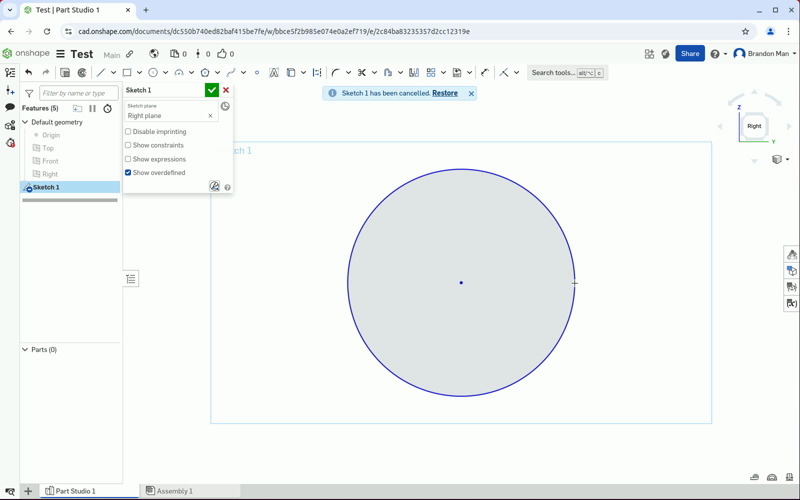
key_down(shift)
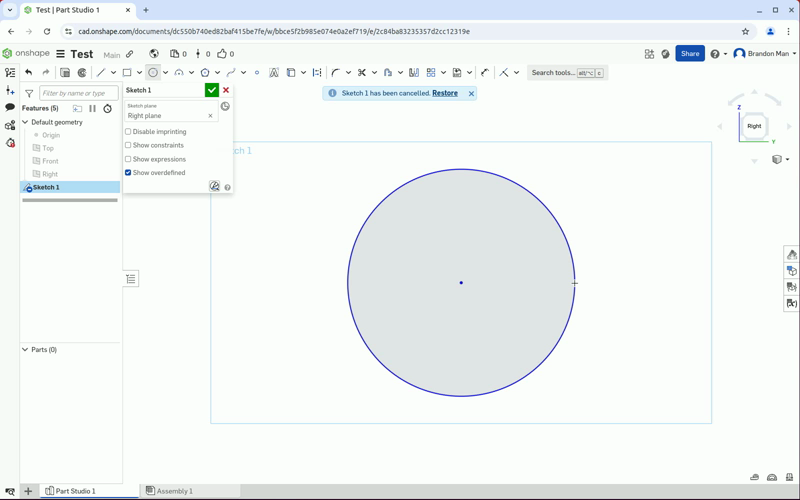
mouse_move(461, 282)
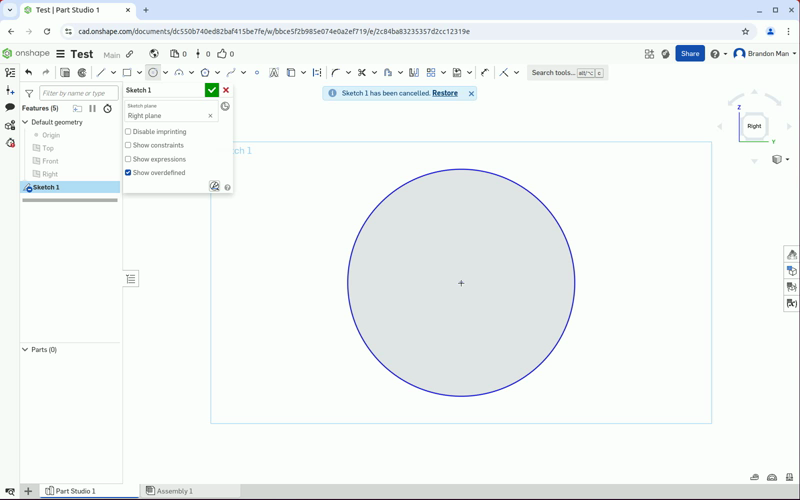
click(461, 282)
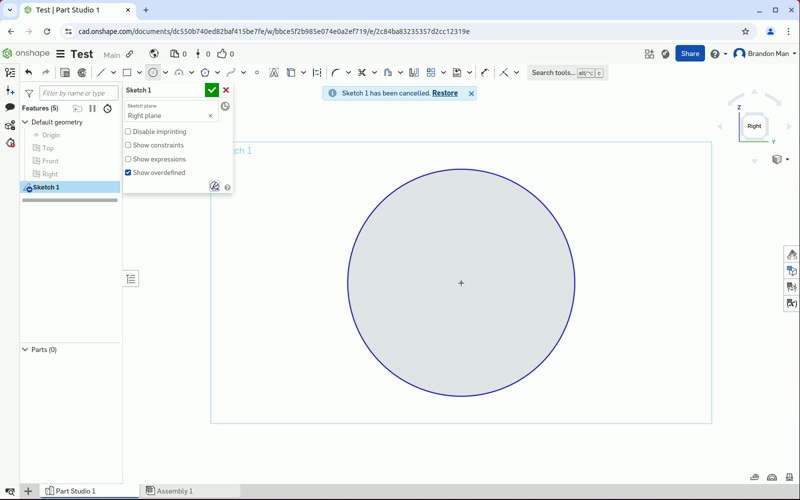
key_up(shift)
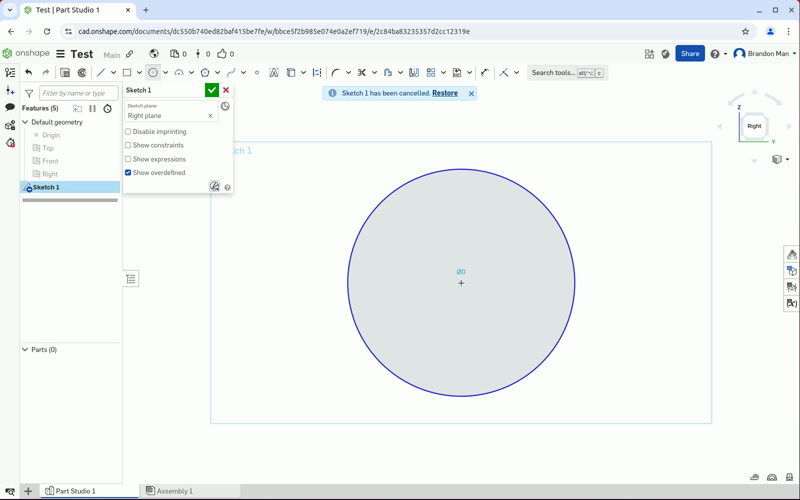
mouse_move(522, 282)
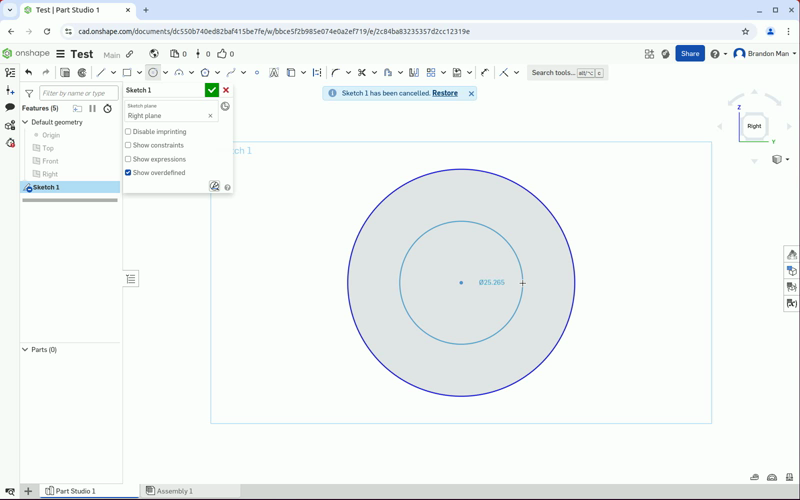
click(522, 282)
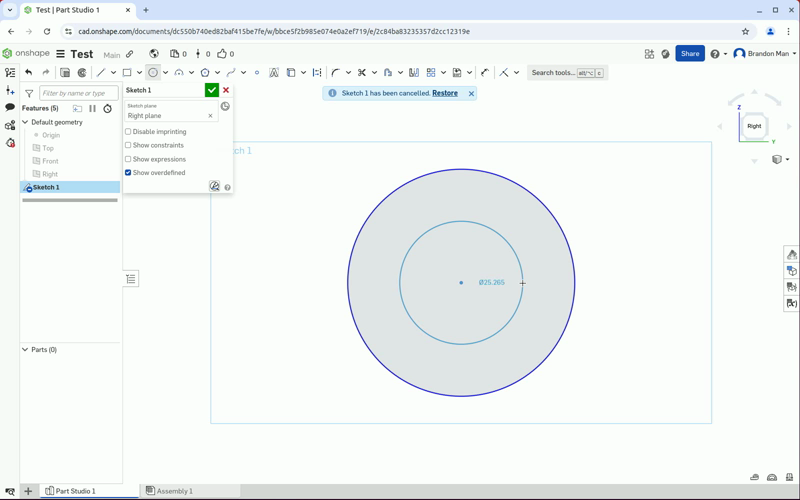
key(esc)
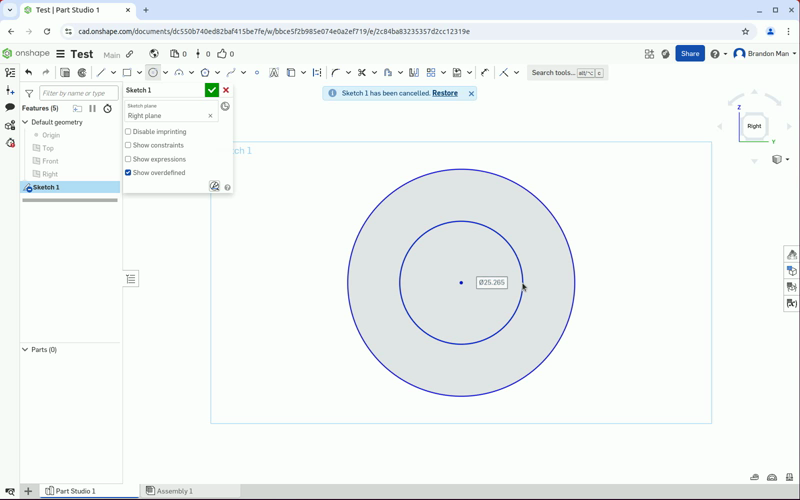
mouse_move(541, 318)
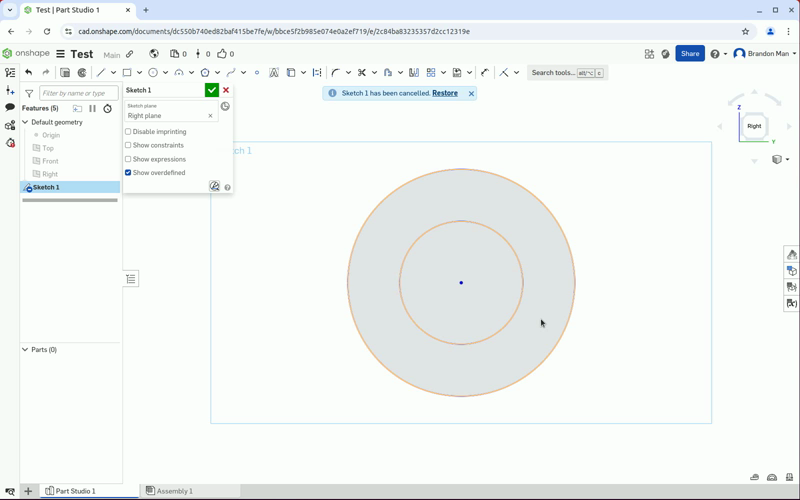
click(541, 318)
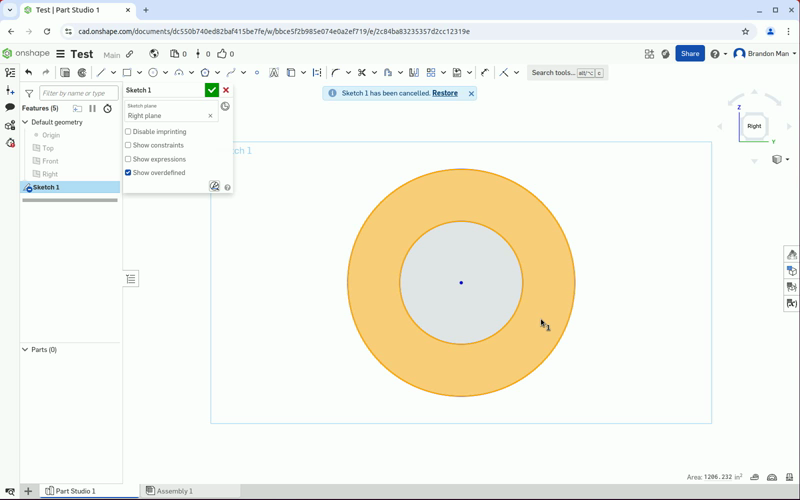
mouse_move(73, 352)
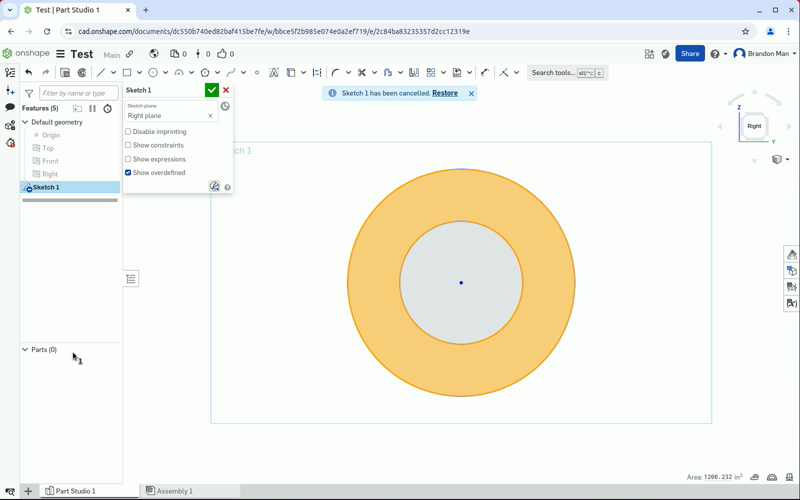
key(shift+y)
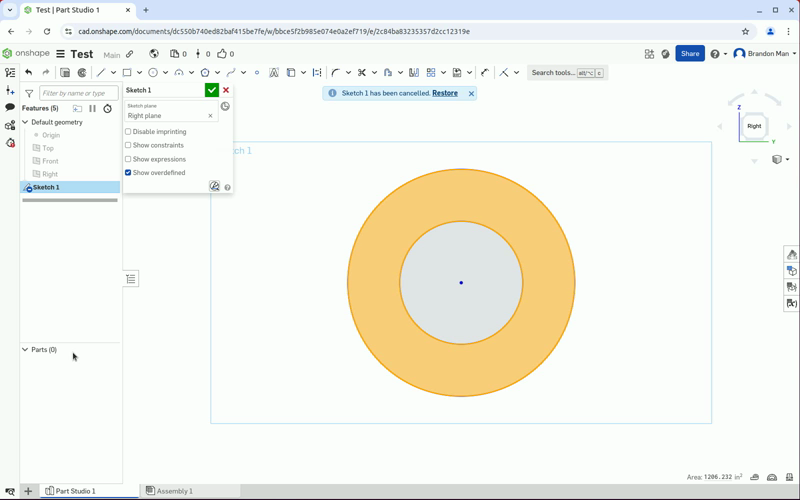
key(shift+e)
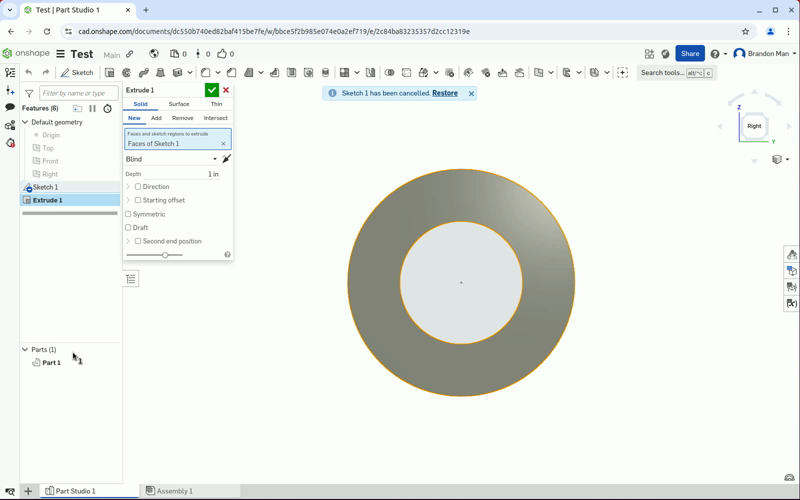
mouse_move(143, 106)
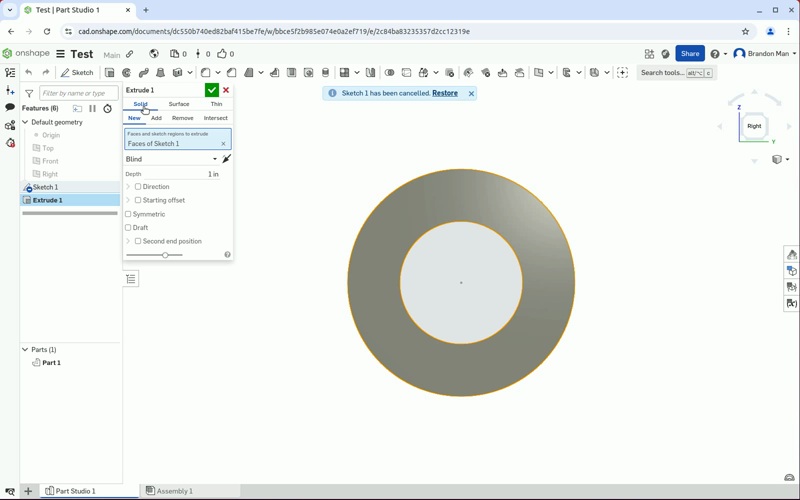
click(143, 106)
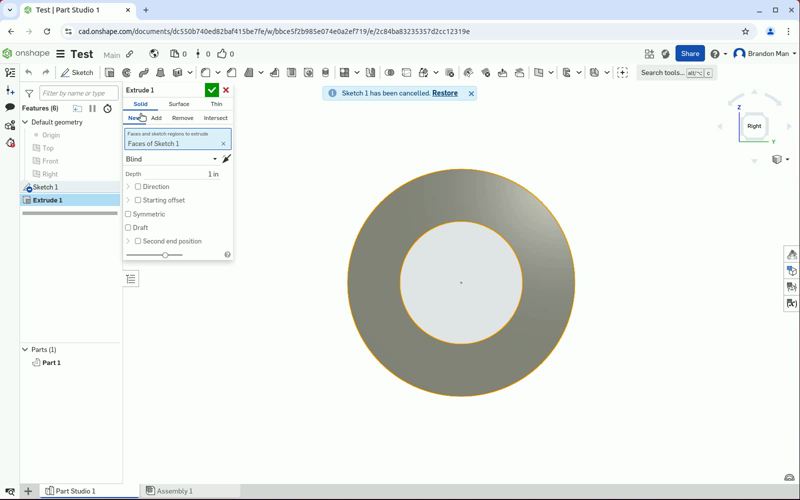
mouse_move(137, 120)
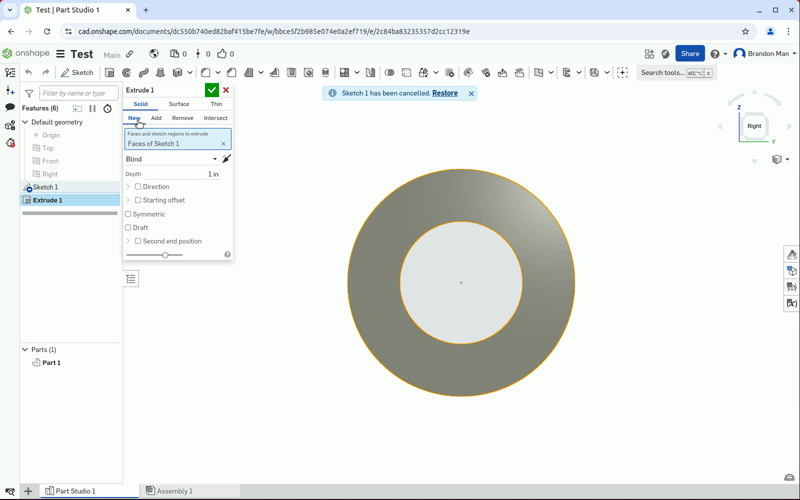
click(137, 120)
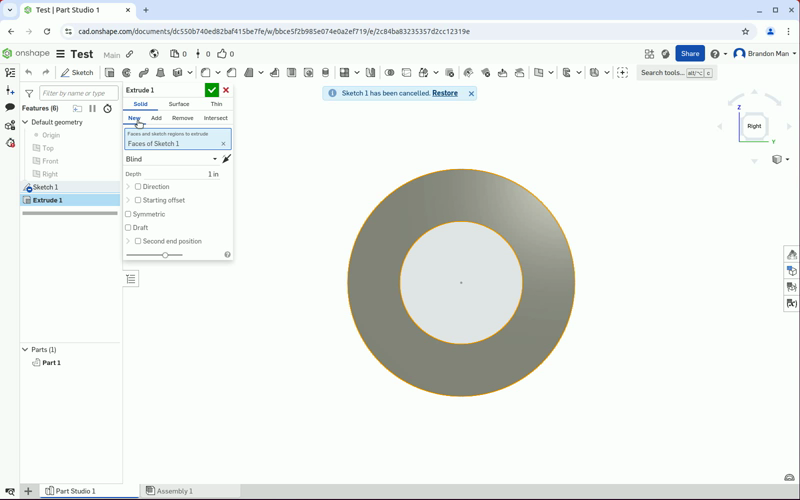
key(tab, 4)
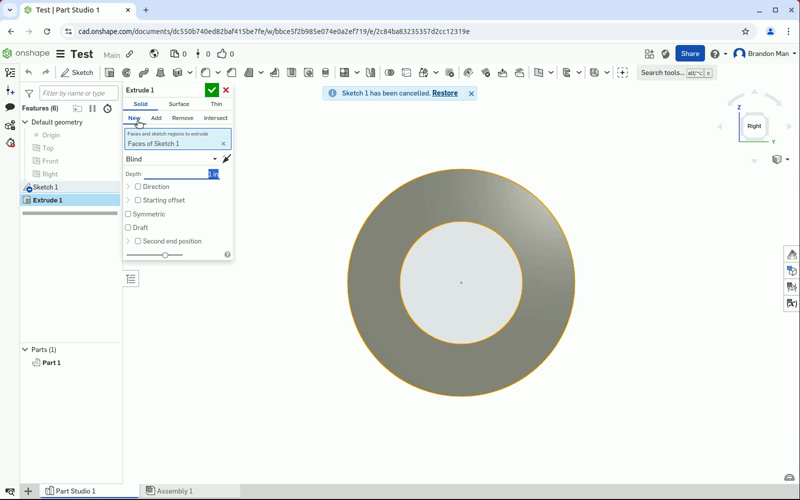
text(19.498)
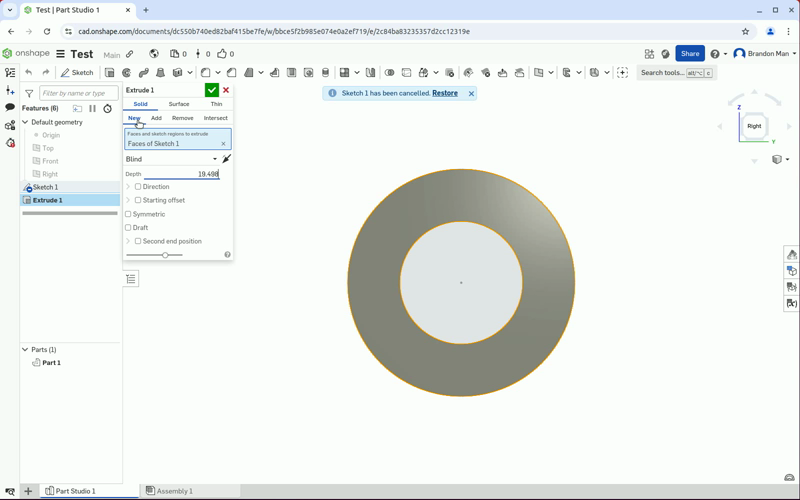
key(enter)
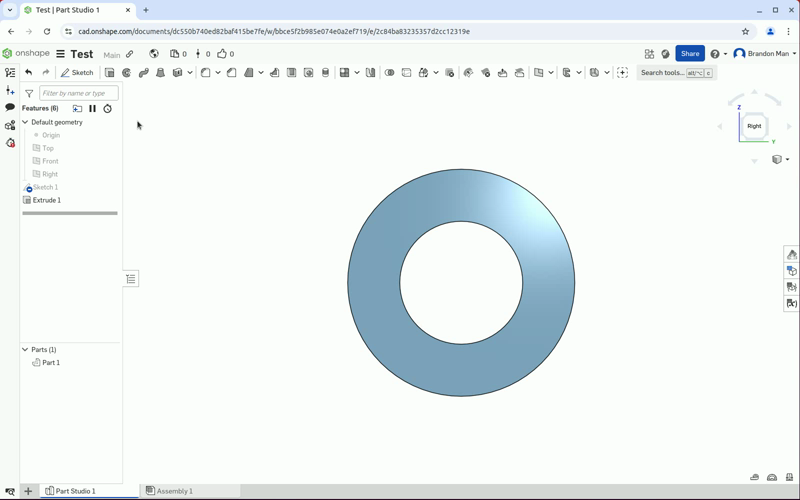
key(shift+h)
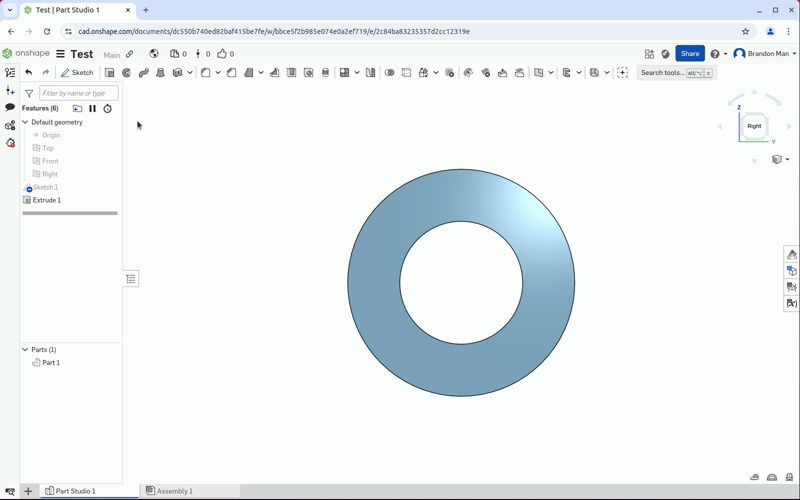
key(shift+h)
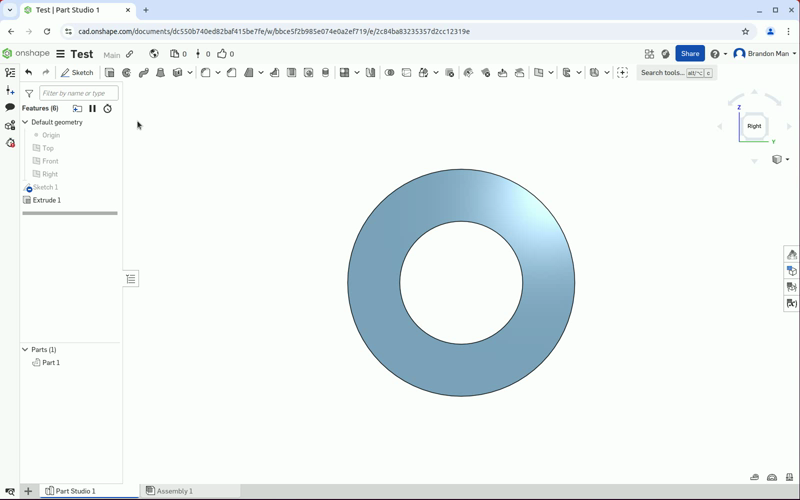
mouse_move(73, 189)
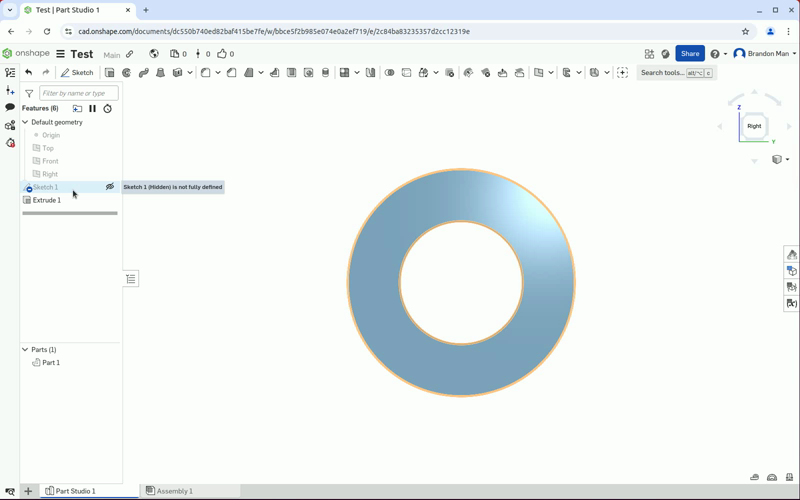
click(73, 189)
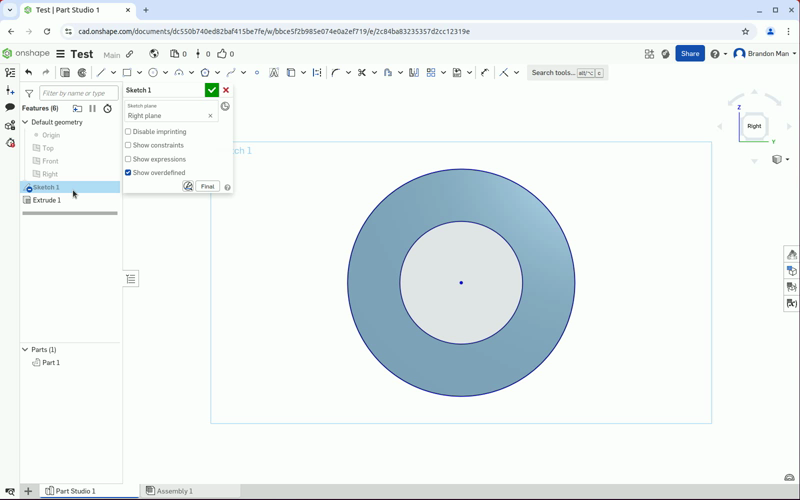
mouse_move(229, 92)
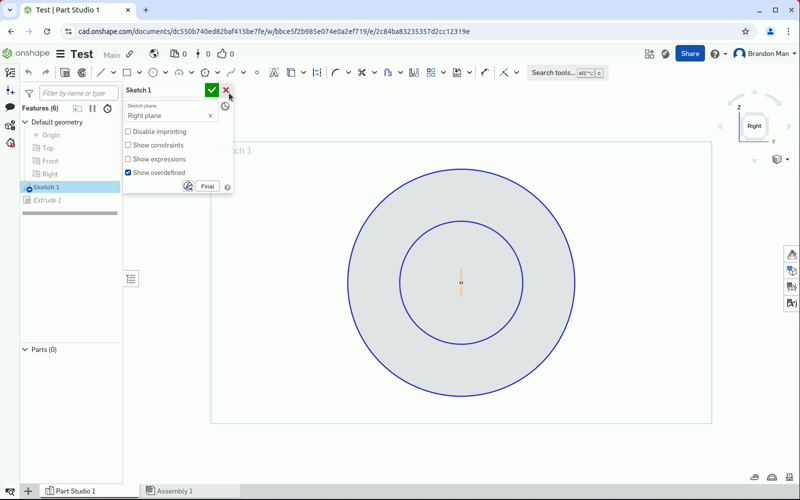
click(229, 92)
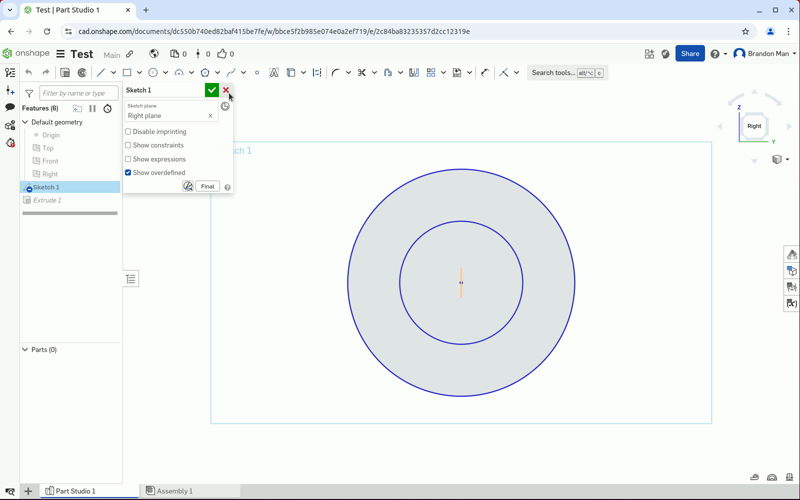
key(shift+s)
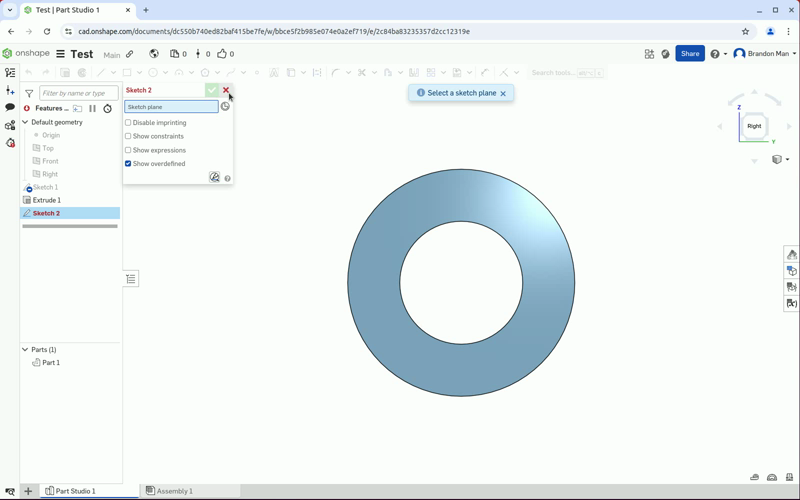
mouse_move(73, 176)
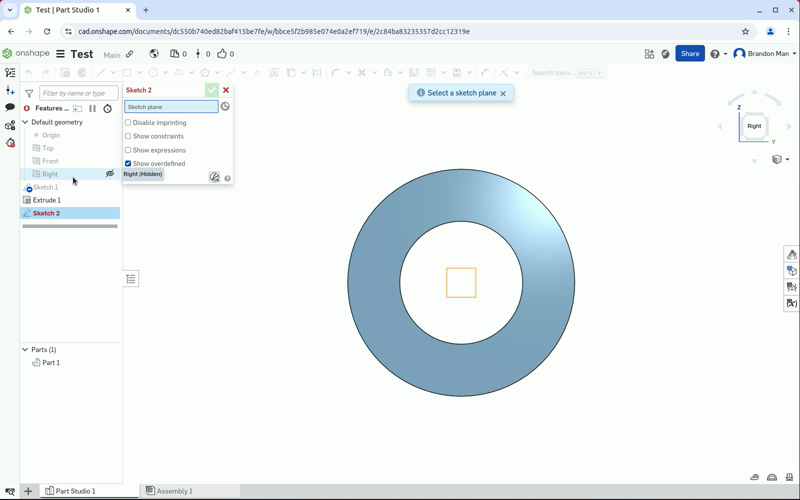
click(73, 176)
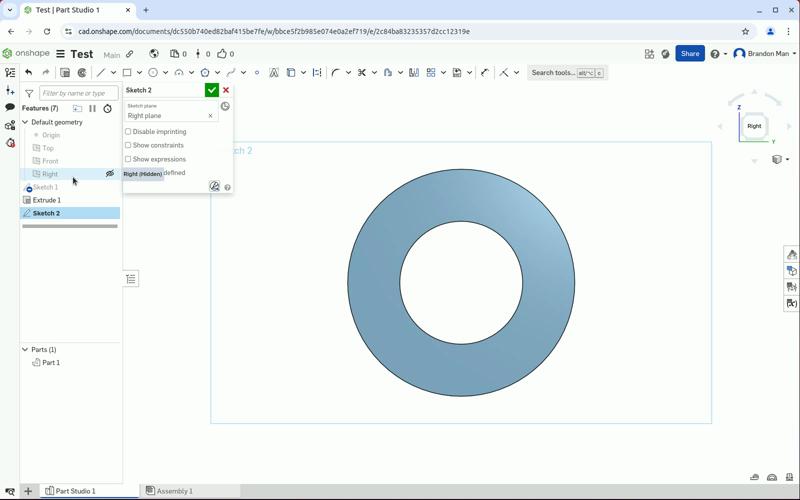
mouse_move(73, 352)
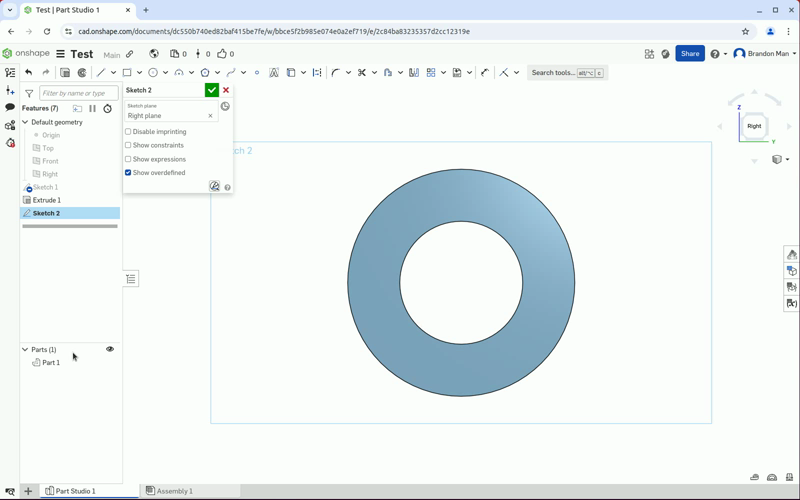
key(y)
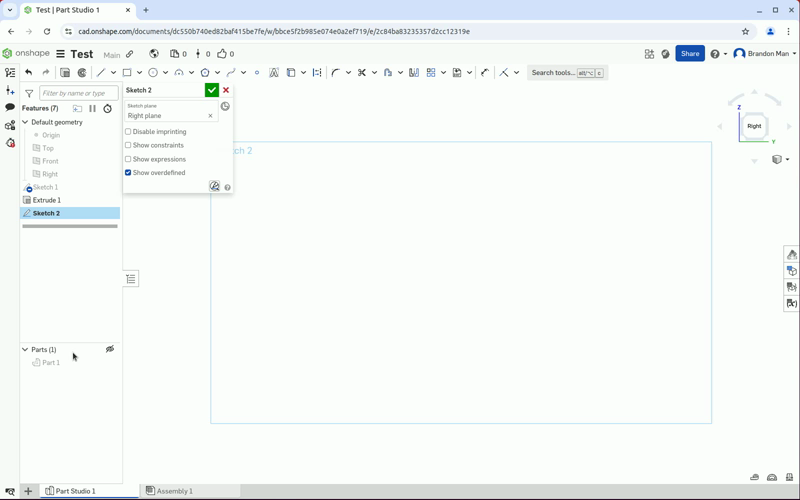
key(c)
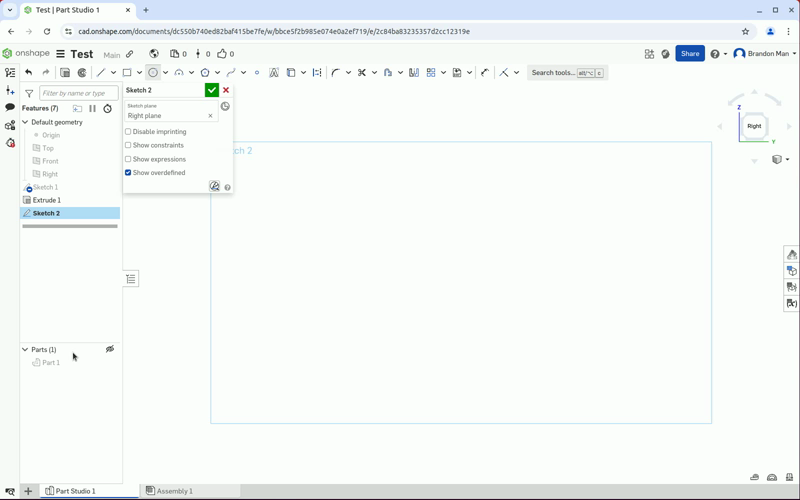
key_down(shift)
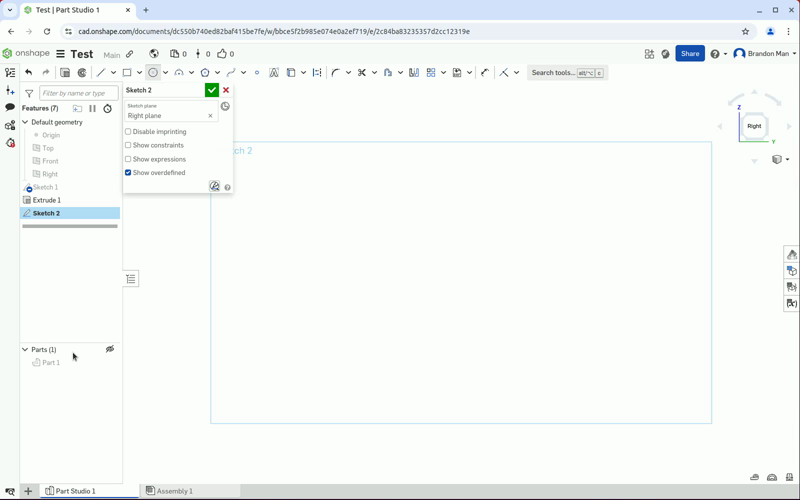
mouse_move(461, 282)
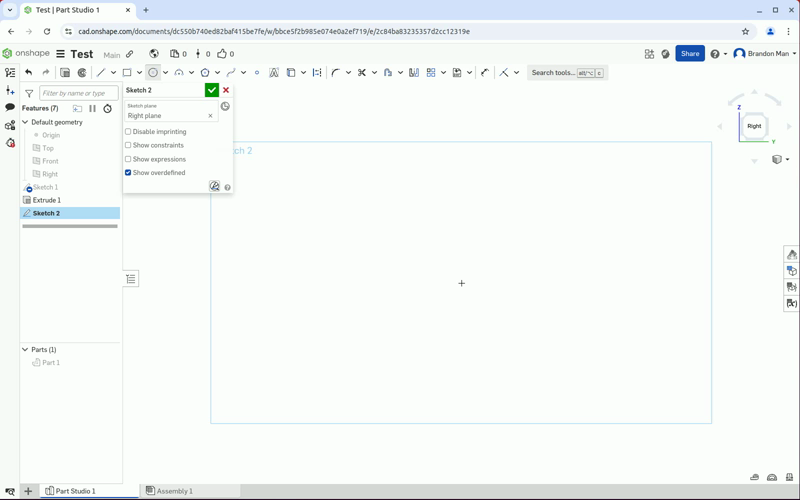
click(461, 282)
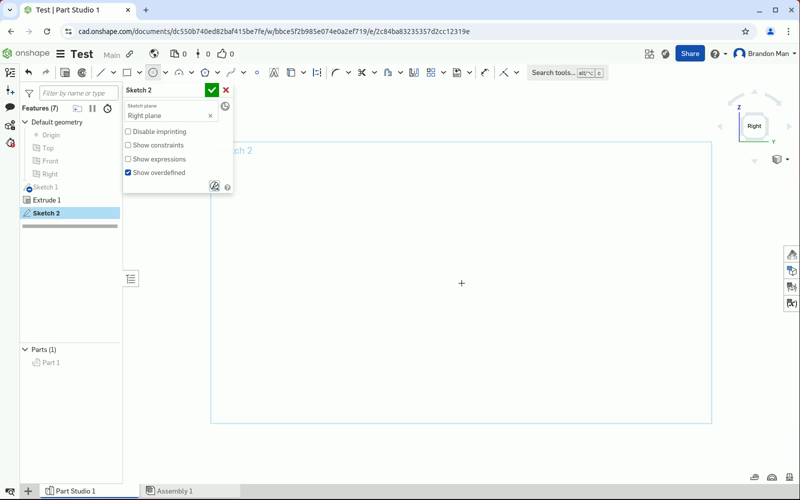
key_up(shift)
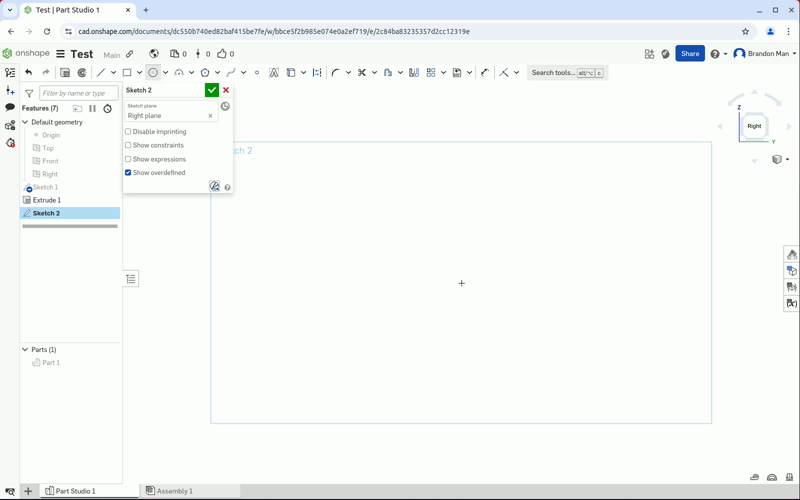
mouse_move(524, 282)
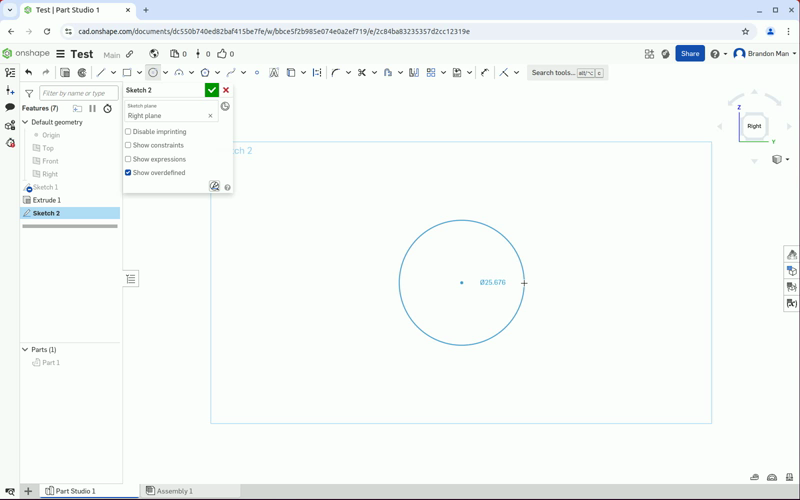
click(524, 282)
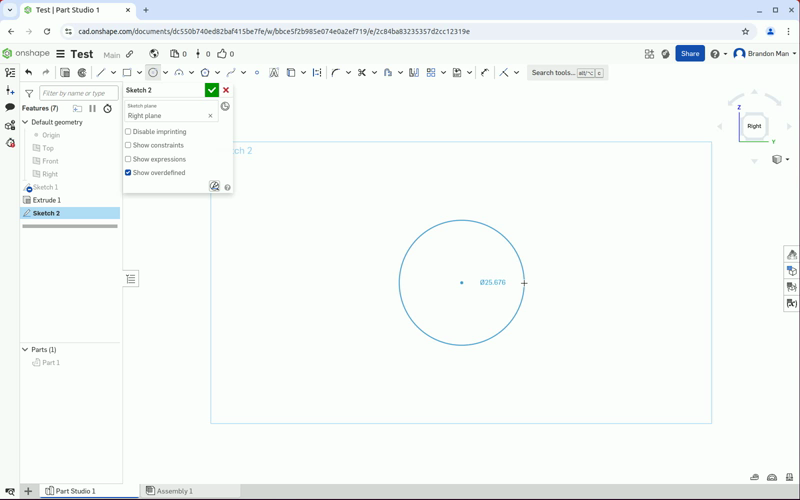
key(esc)
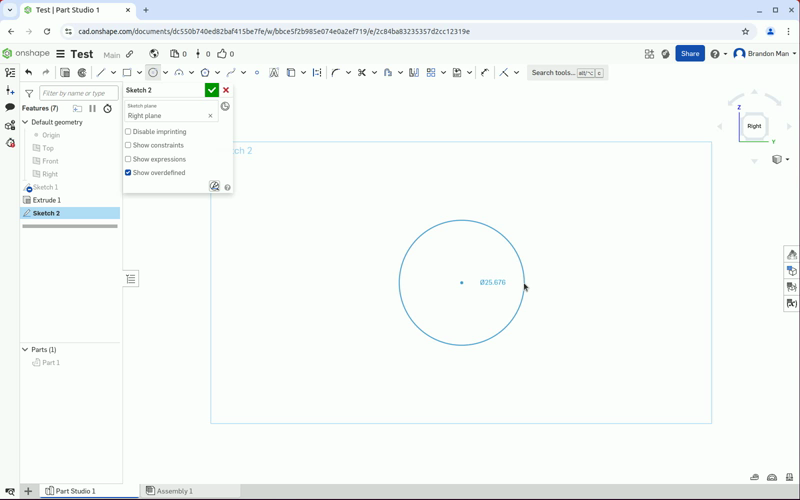
mouse_move(429, 293)
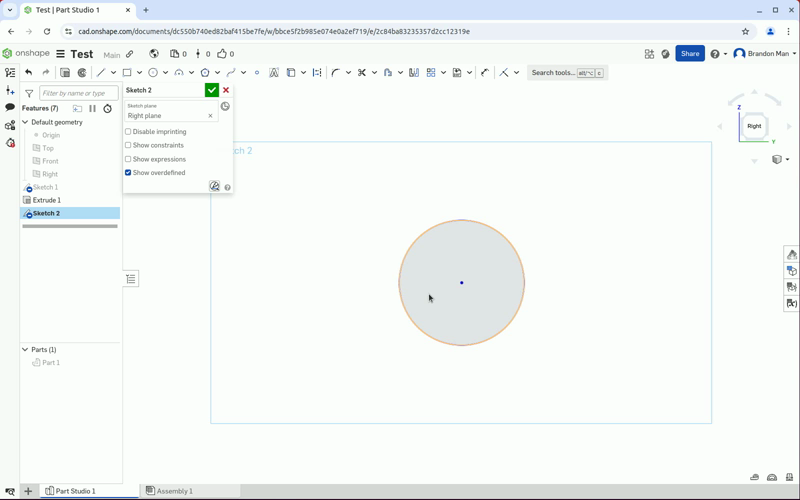
click(429, 293)
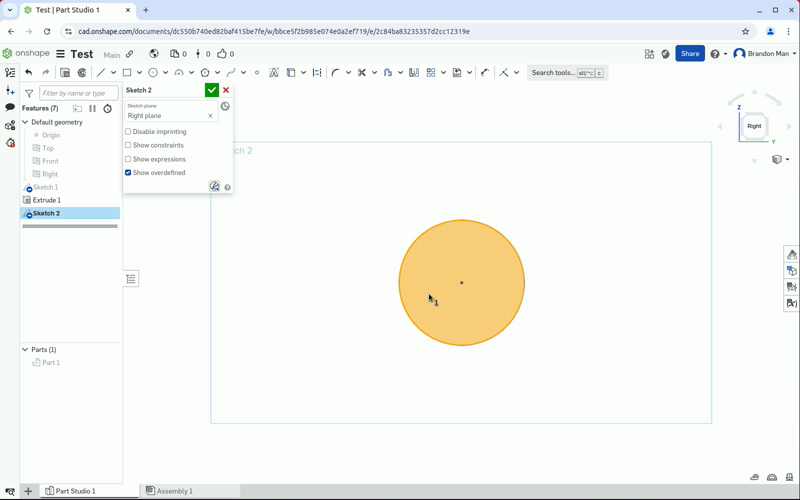
mouse_move(73, 352)
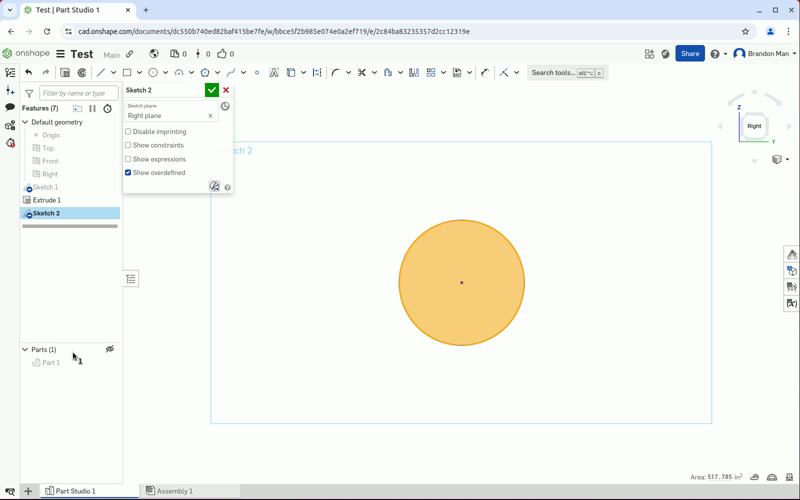
key(shift+y)
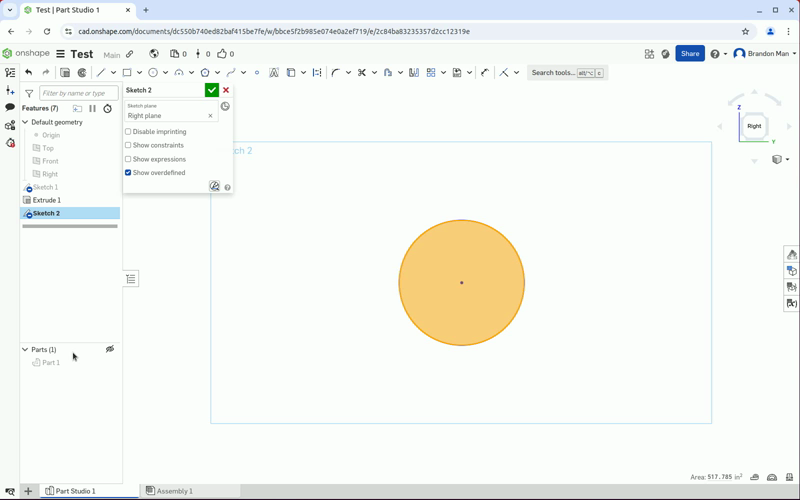
key(shift+e)
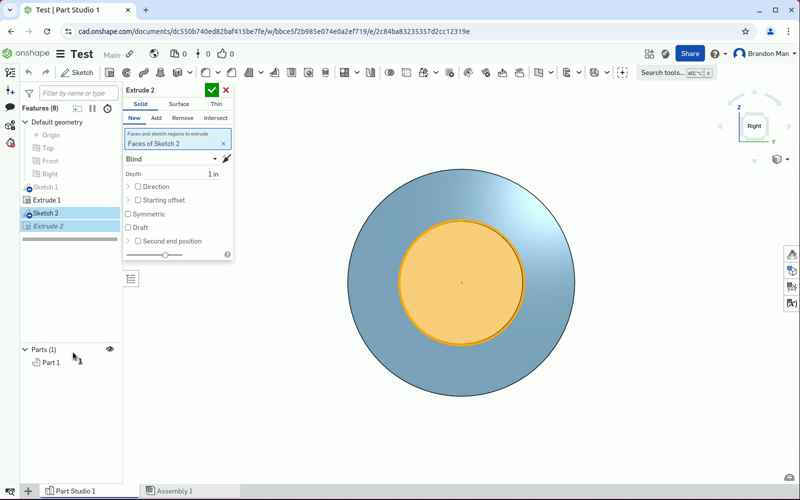
mouse_move(143, 106)
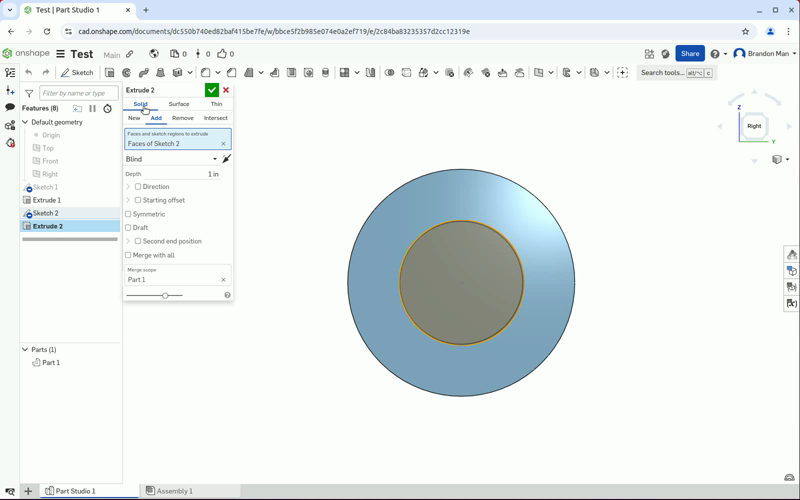
click(143, 106)
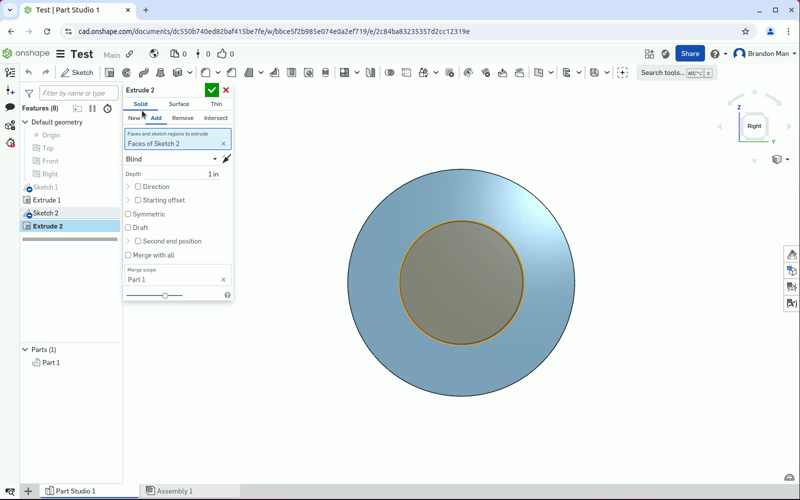
mouse_move(137, 120)
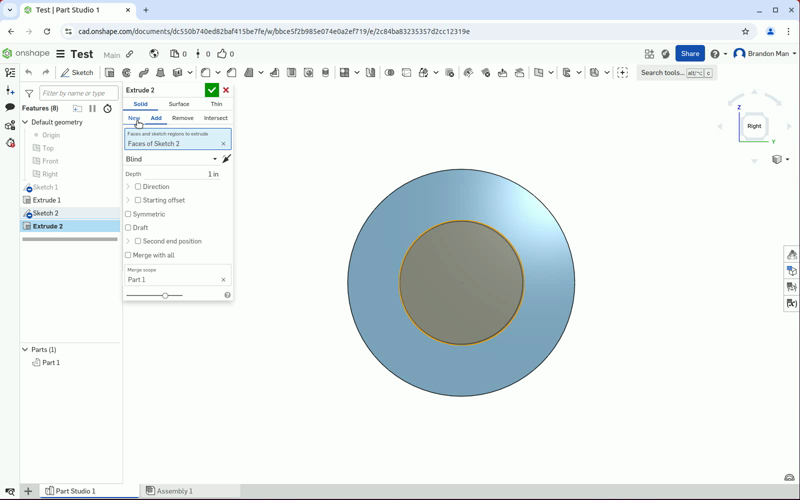
click(137, 120)
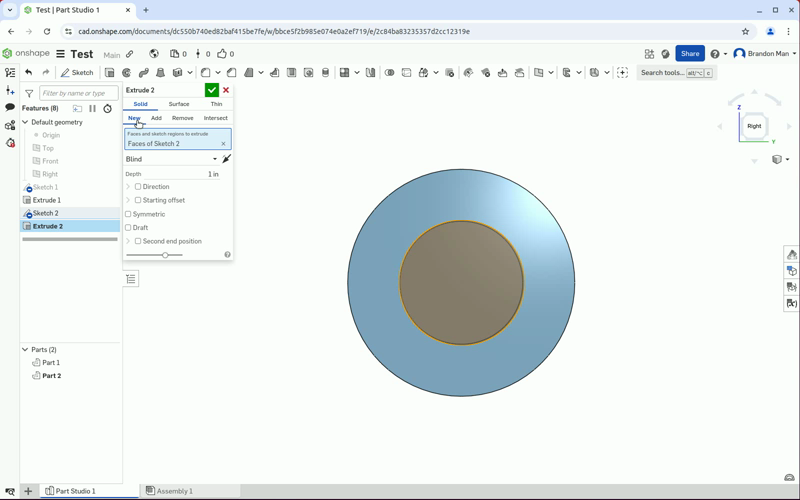
key(tab, 4)
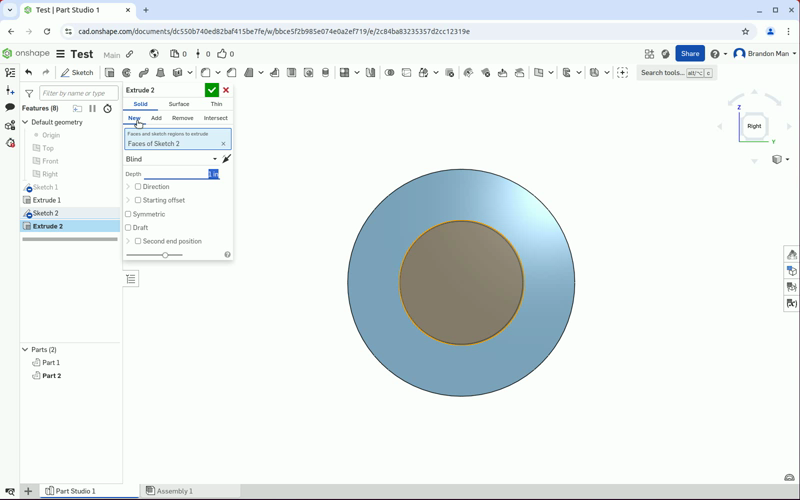
text(19.498)
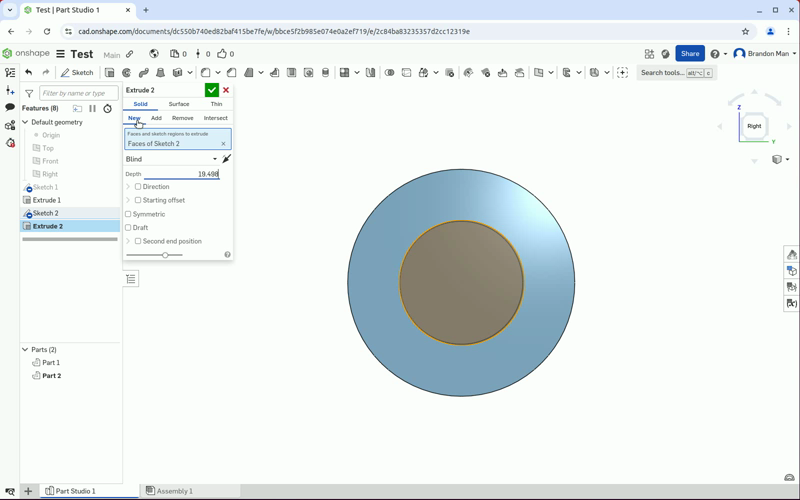
key(enter)
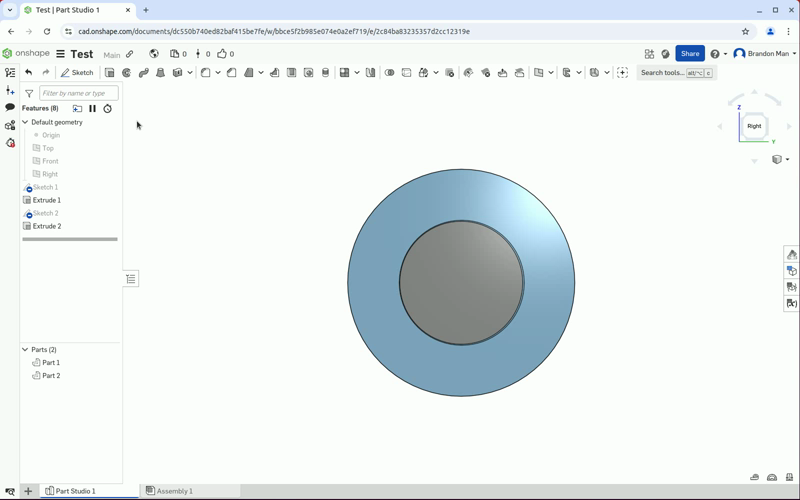
key(shift+h)
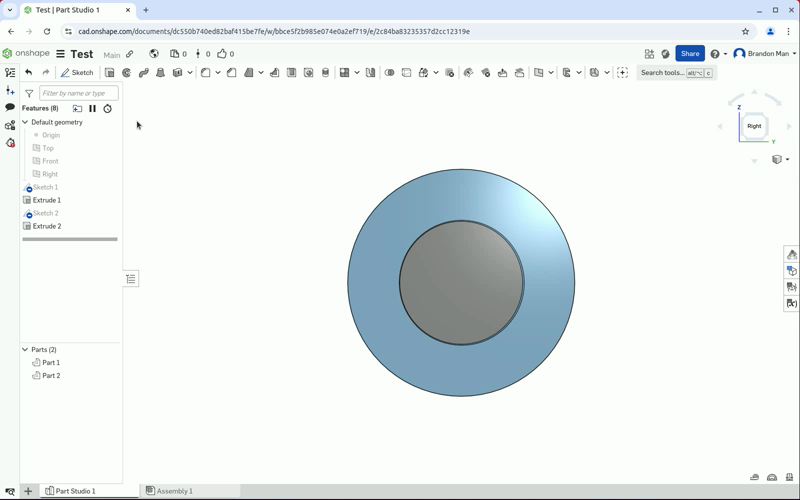
key(shift+h)
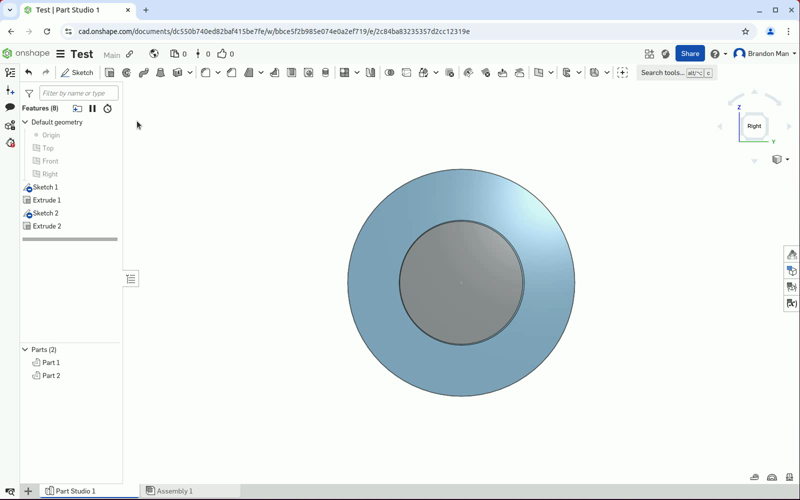
key(shift+7)
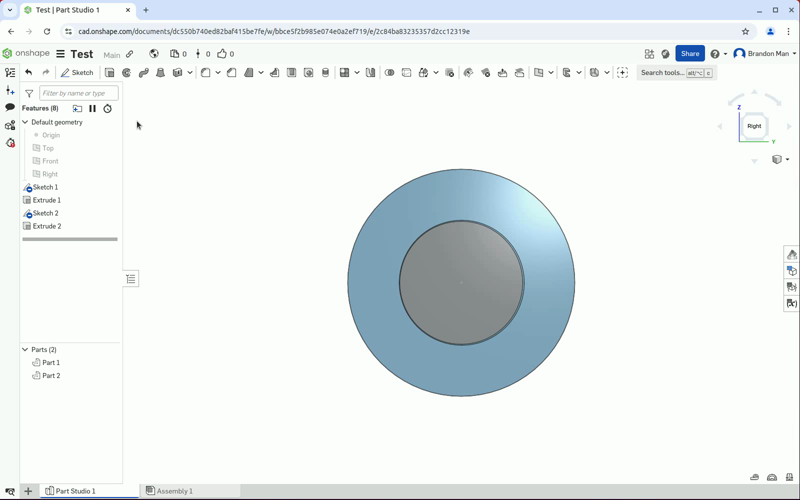
key(right, 2)
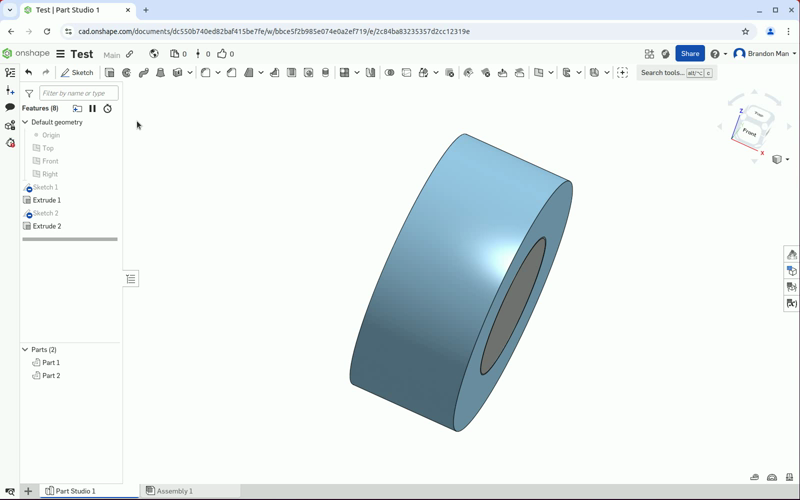
key(down, 2)
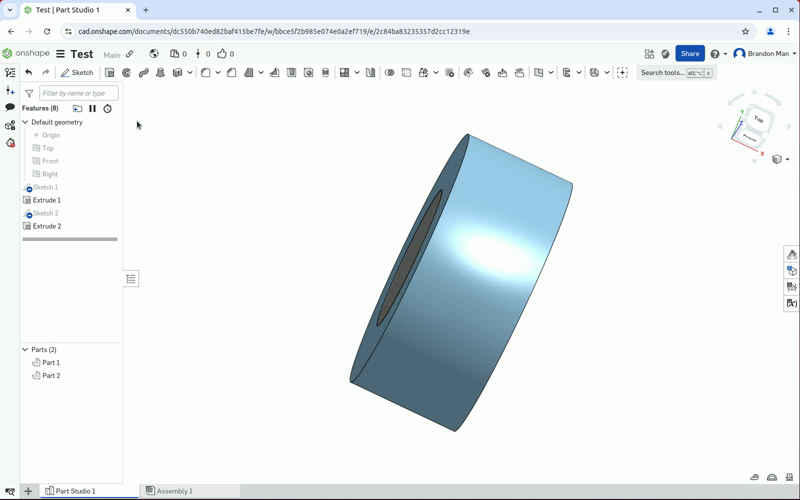
key(up, 2)
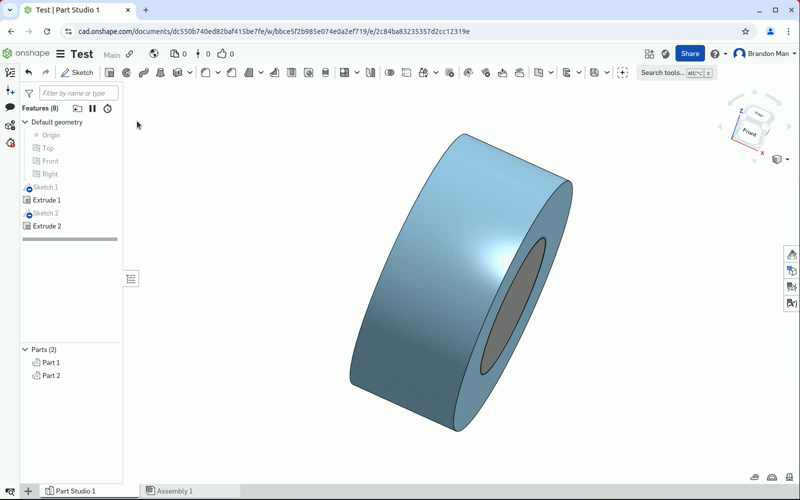
key(left, 2)
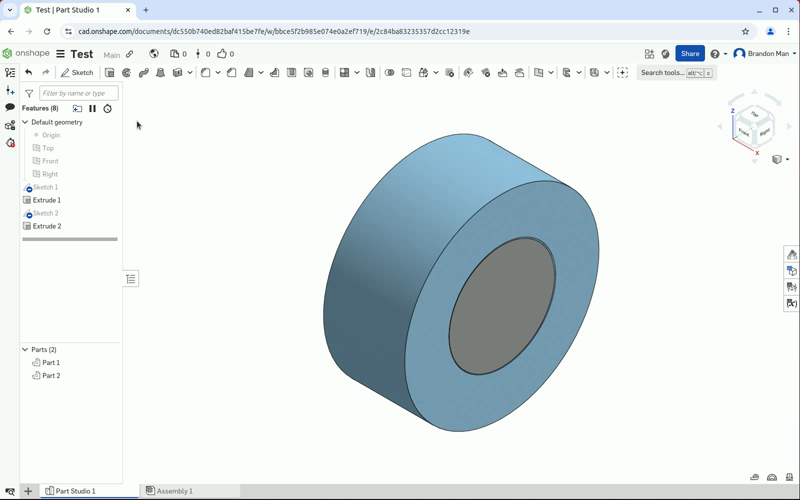
mouse_move(73, 189)
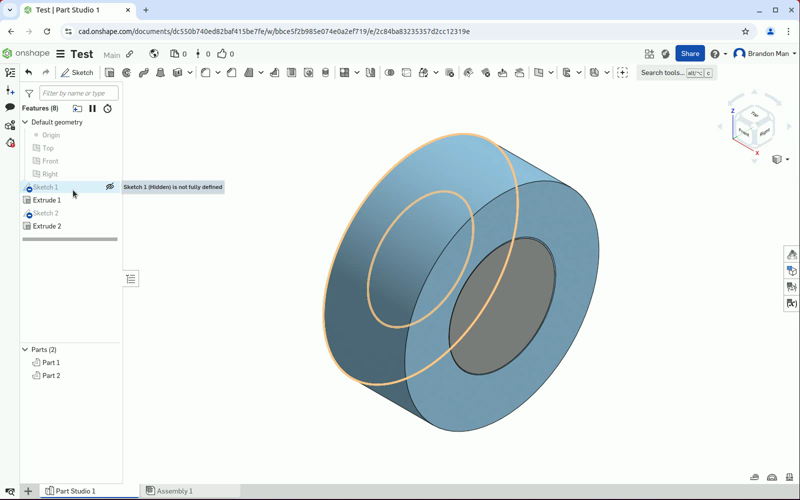
click(73, 189)